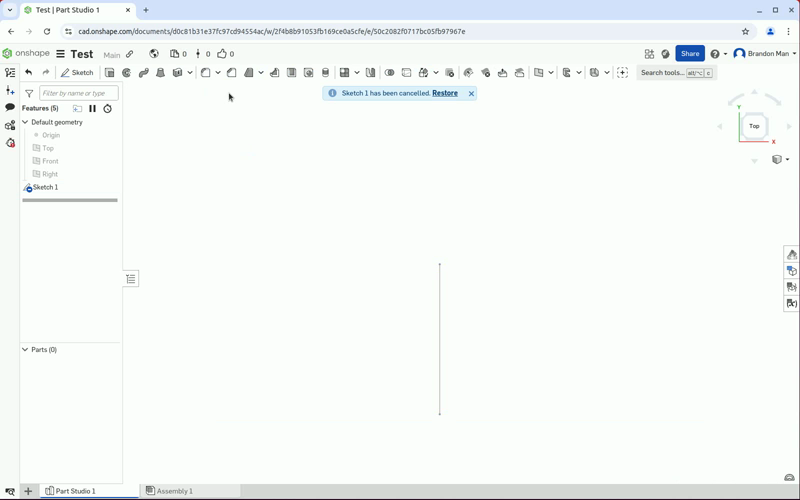
key(shift+h)
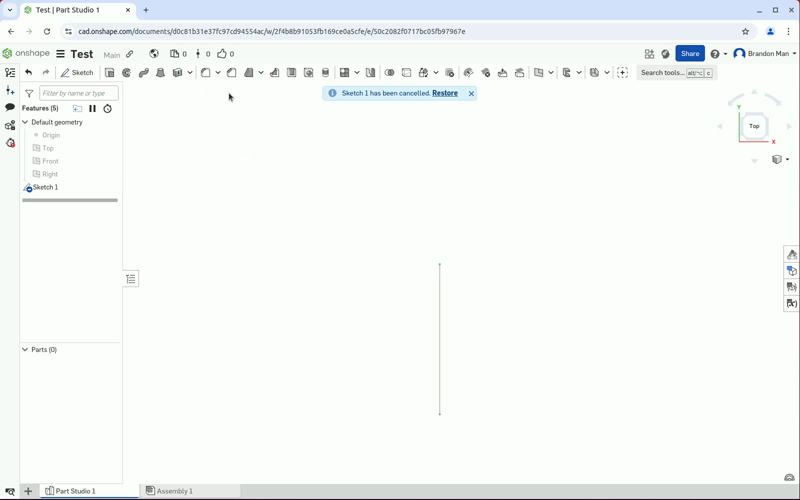
key(shift+s)
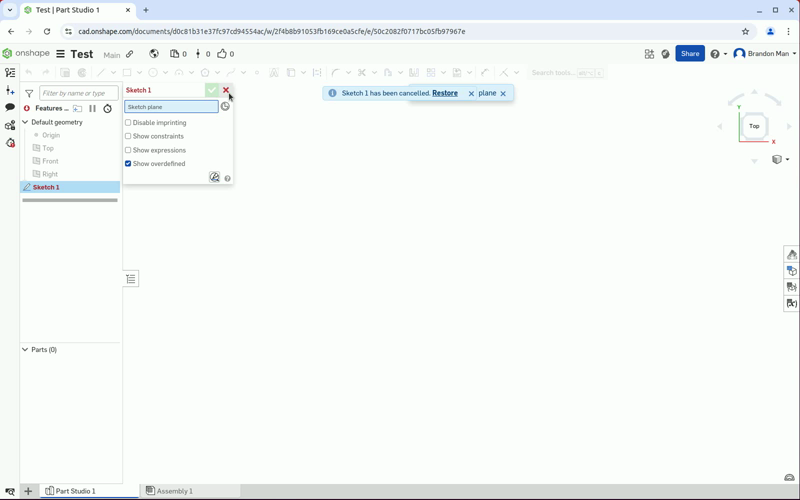
mouse_move(73, 150)
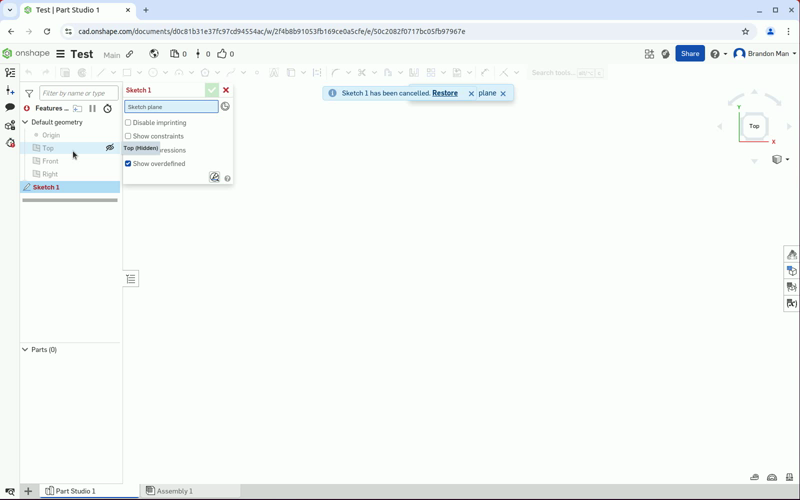
click(73, 150)
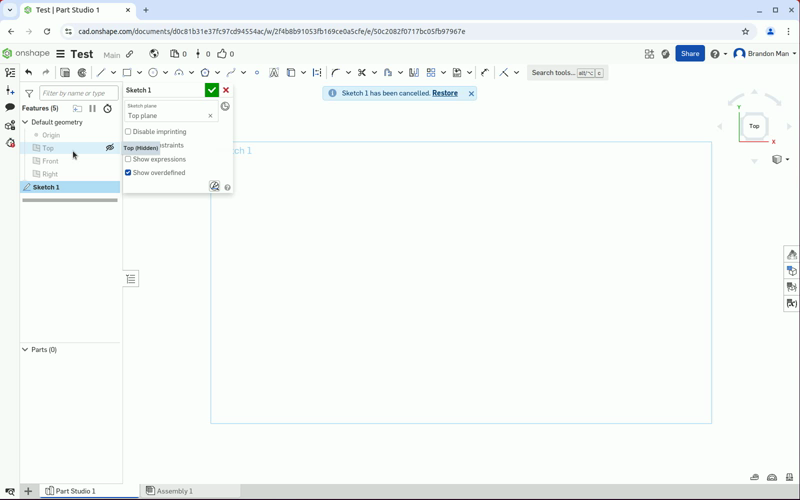
mouse_move(73, 352)
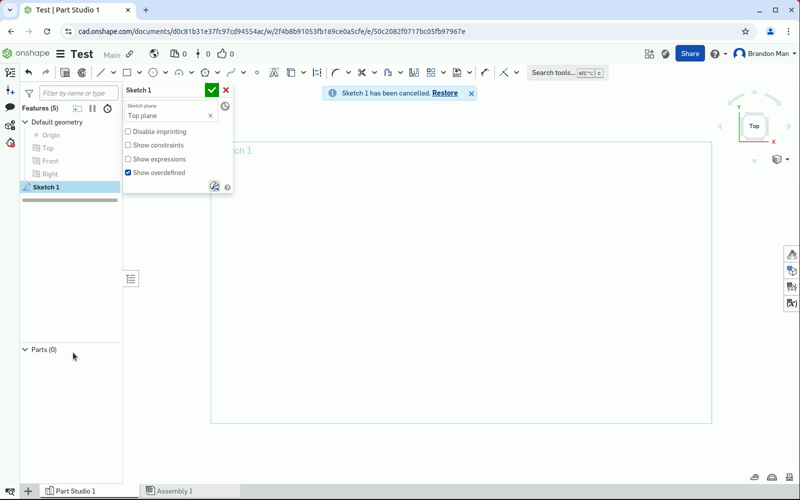
key(y)
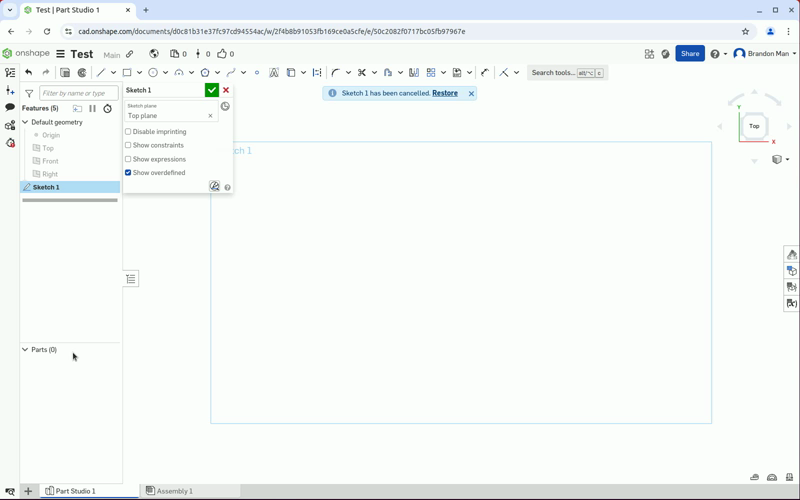
key(c)
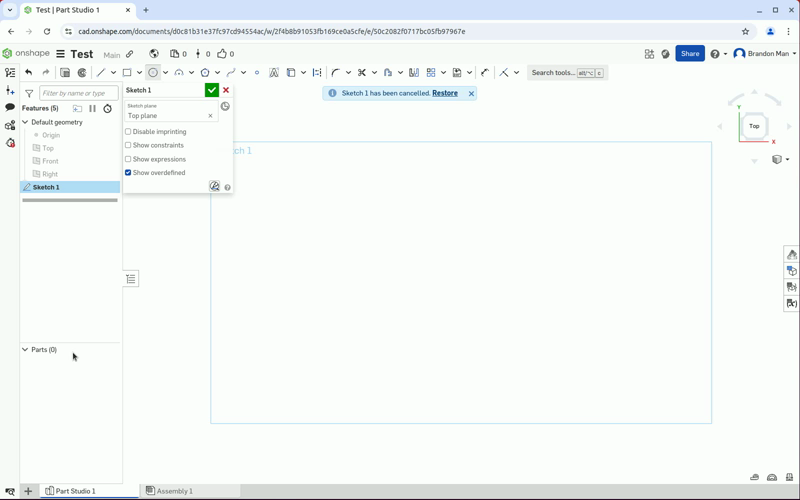
key_down(shift)
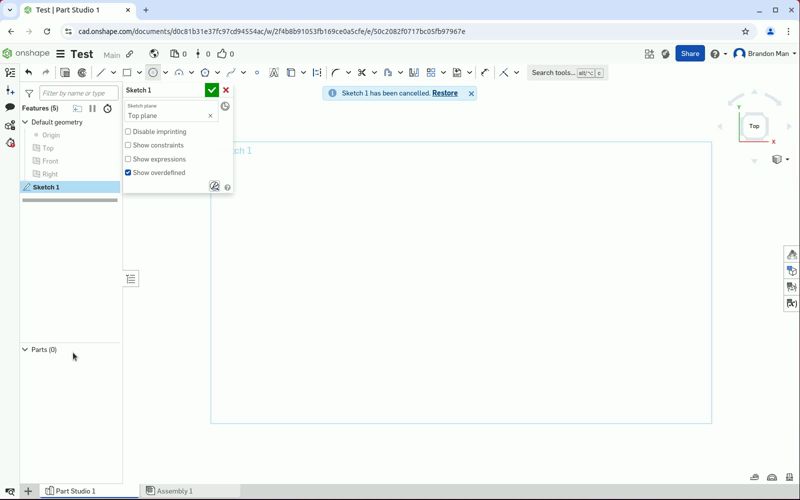
mouse_move(461, 282)
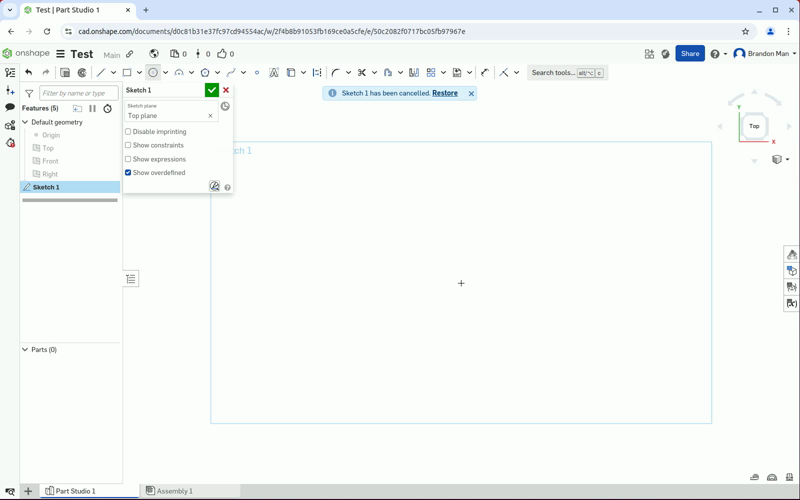
click(461, 282)
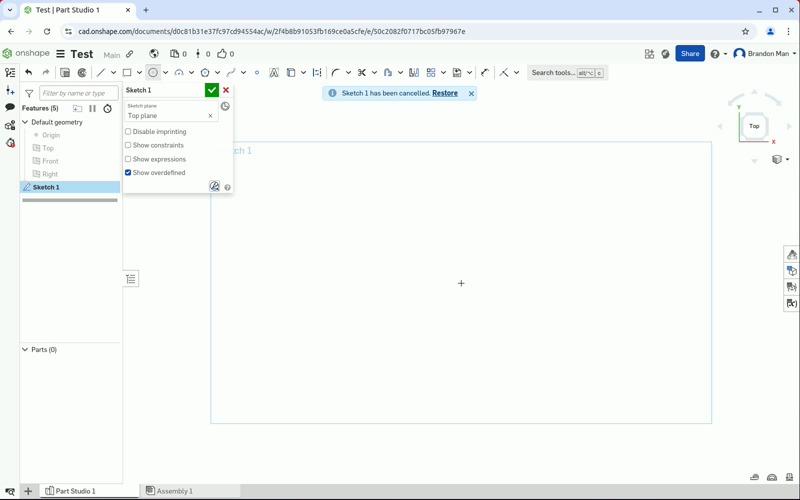
key_up(shift)
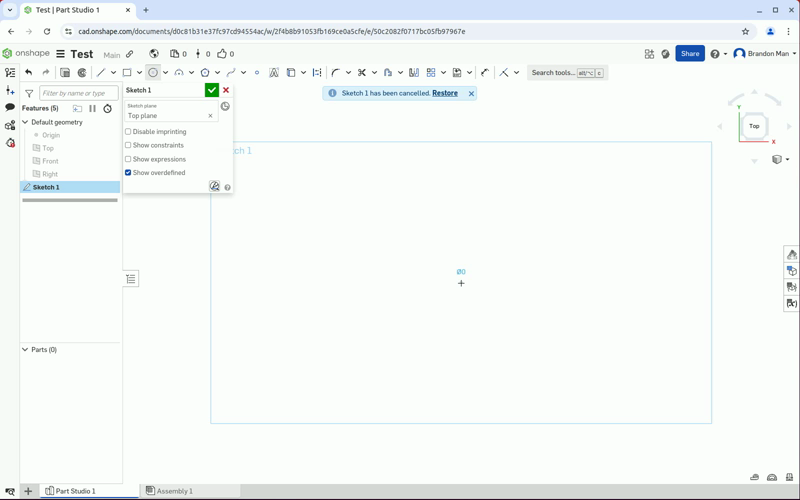
mouse_move(574, 282)
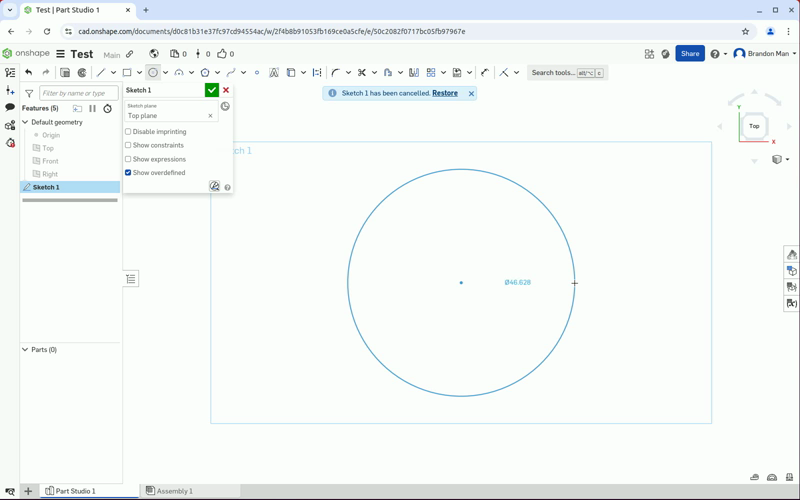
click(574, 282)
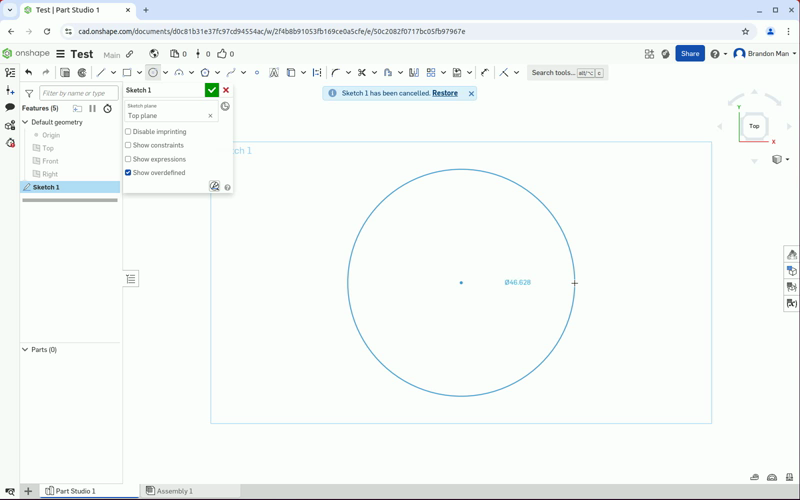
key(esc)
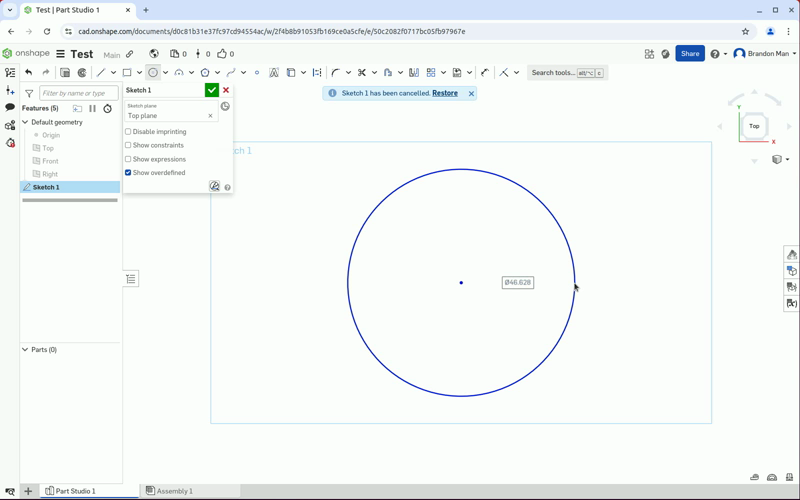
mouse_move(533, 291)
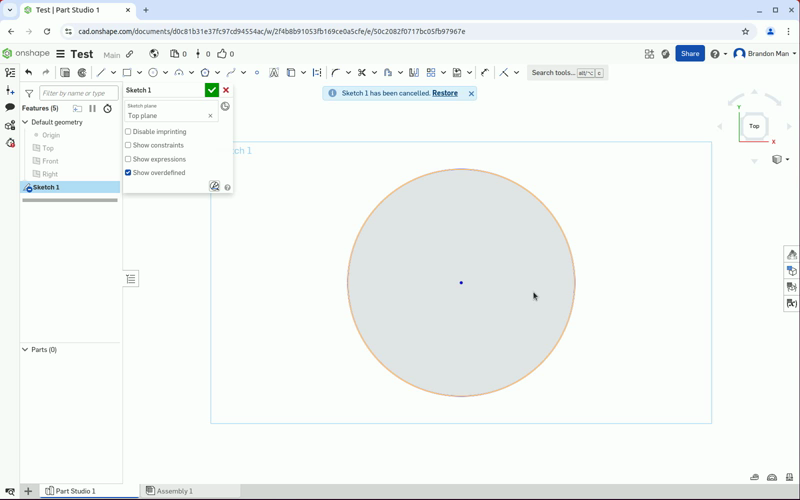
click(533, 291)
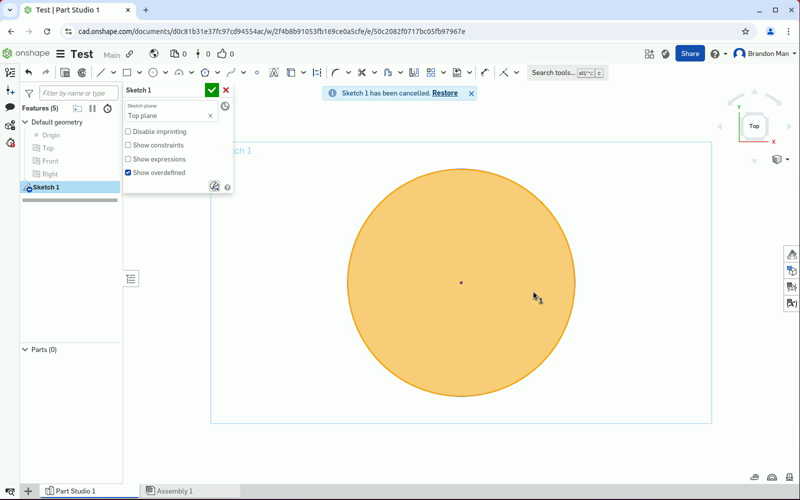
mouse_move(73, 352)
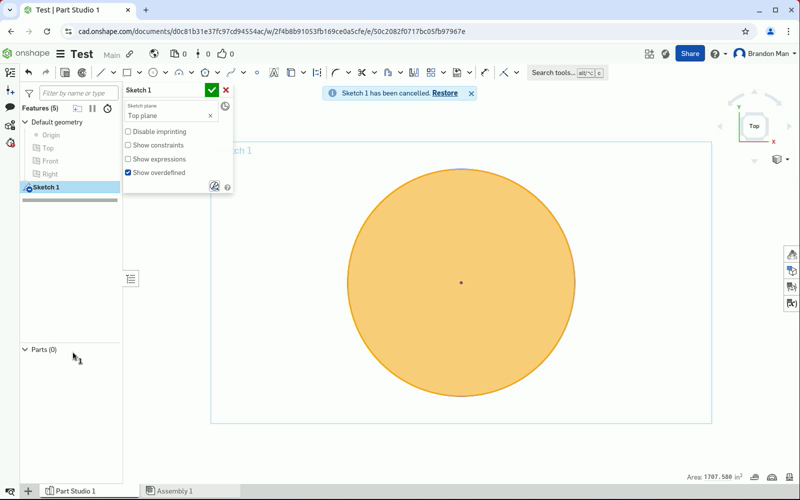
key(shift+y)
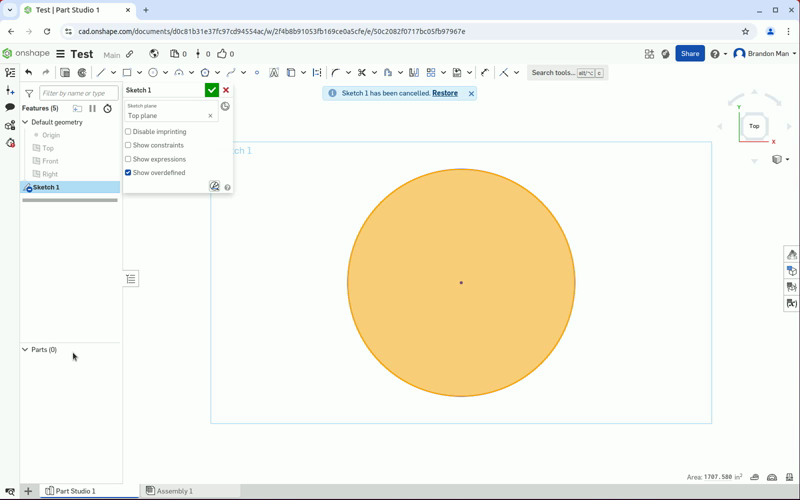
key(shift+e)
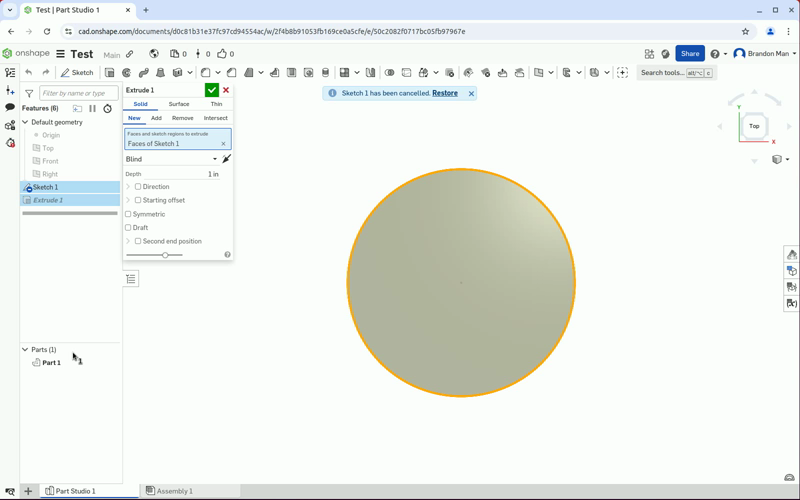
mouse_move(143, 106)
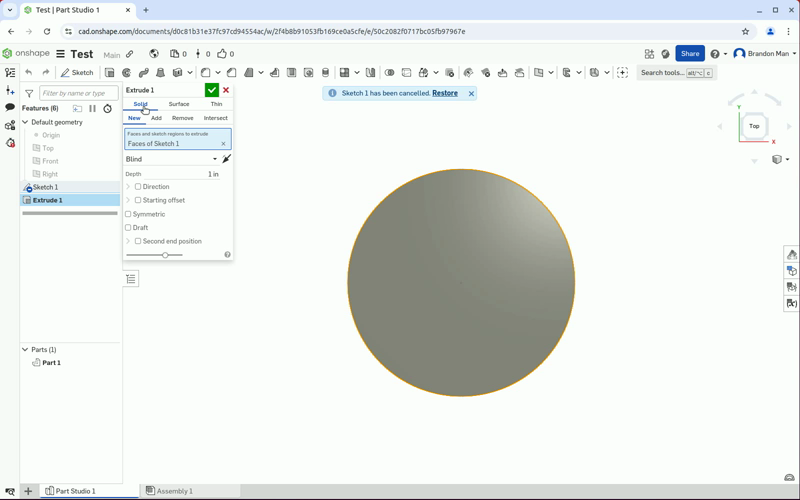
click(143, 106)
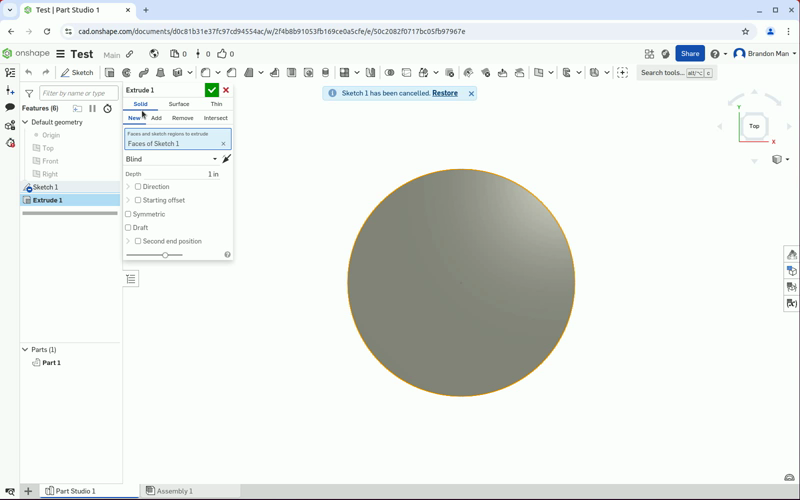
mouse_move(137, 120)
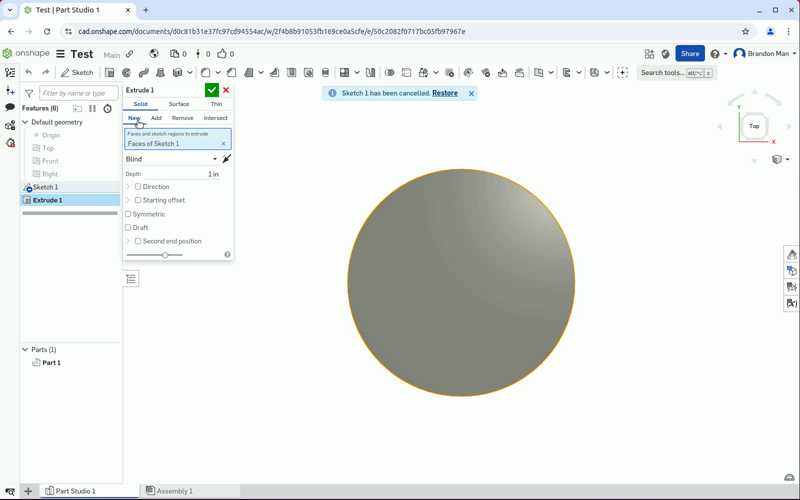
click(137, 120)
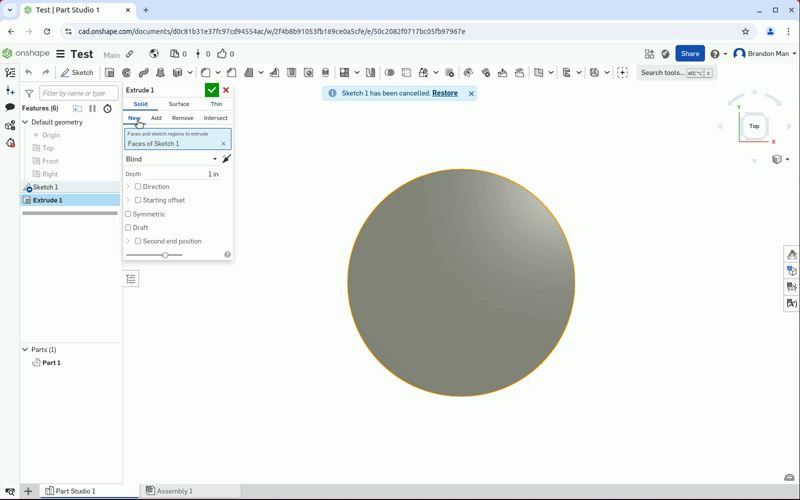
key(tab, 4)
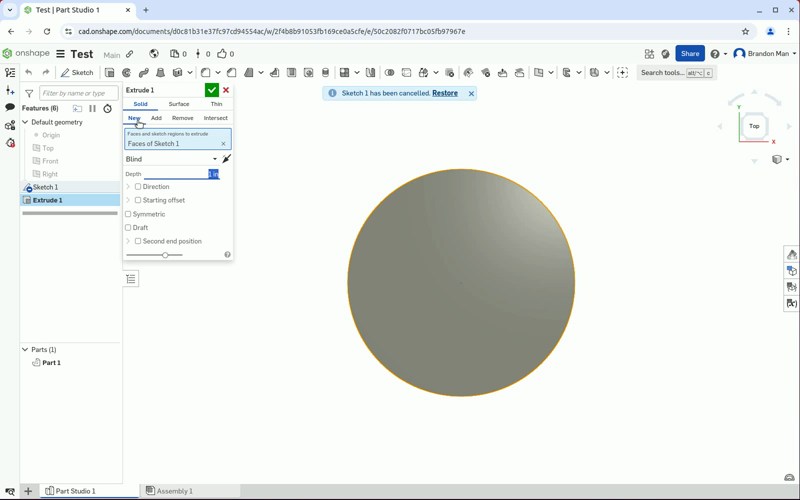
text(13.239)
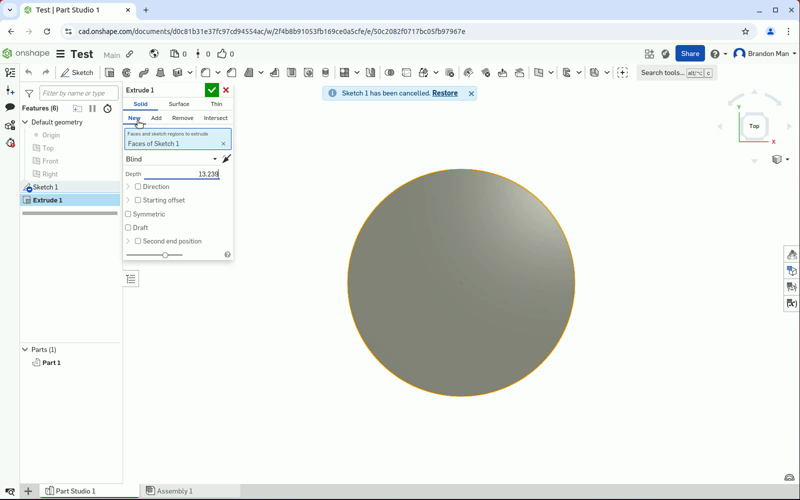
key(enter)
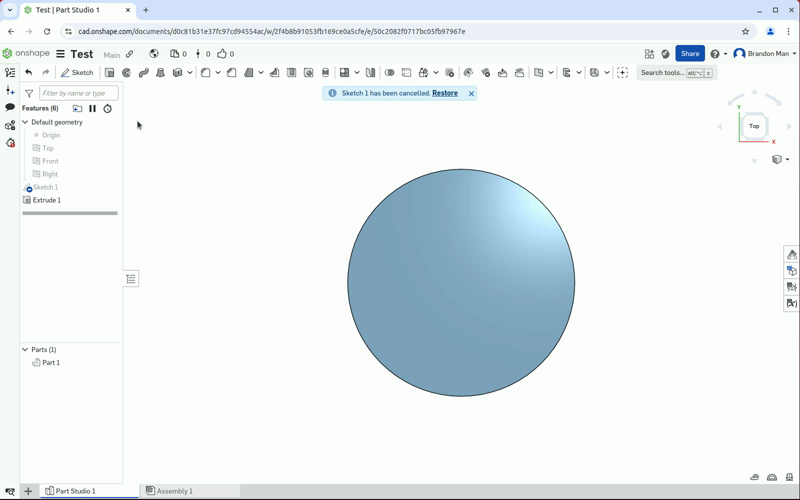
key(shift+h)
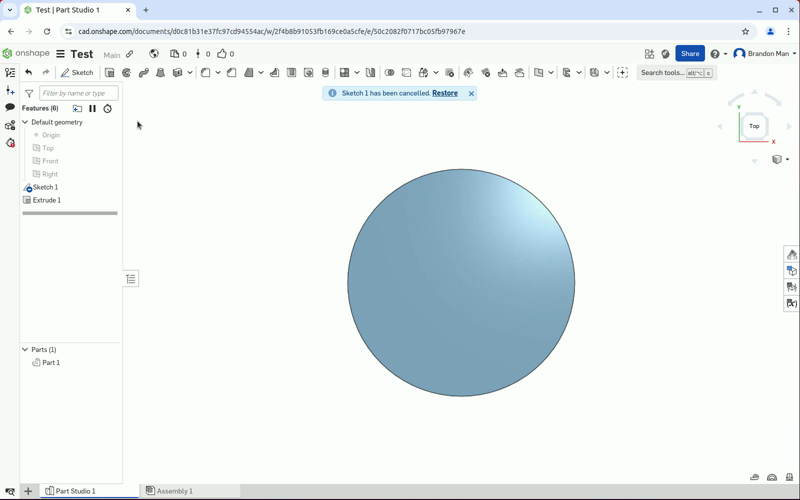
key(shift+h)
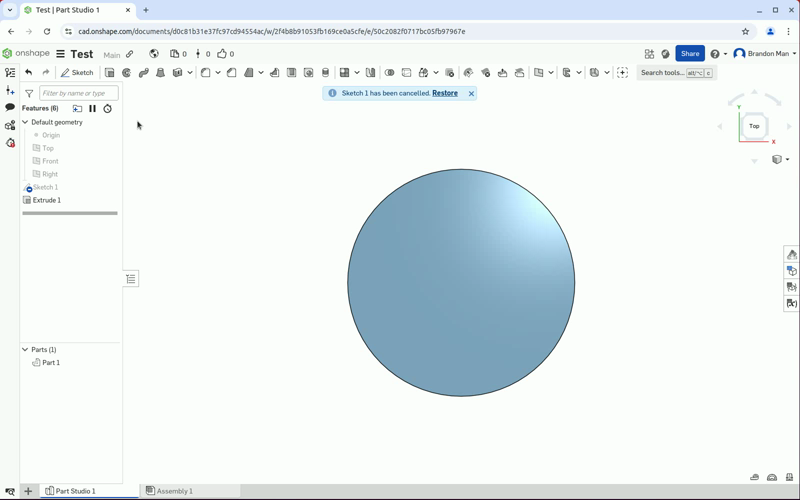
mouse_move(73, 189)
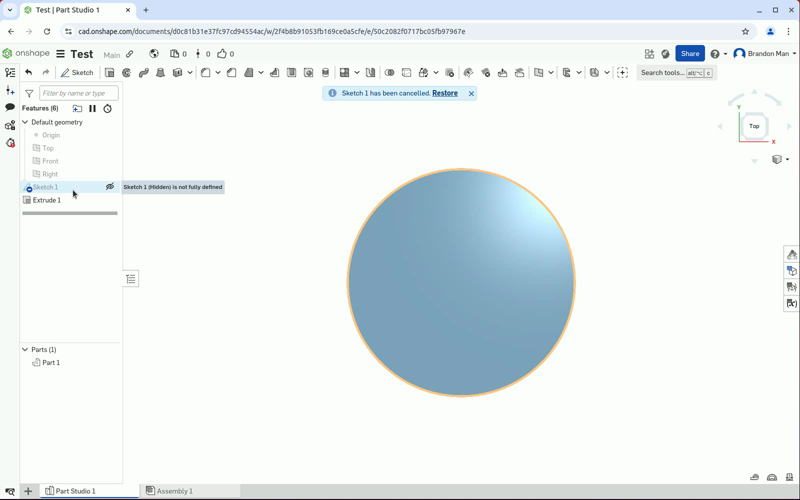
click(73, 189)
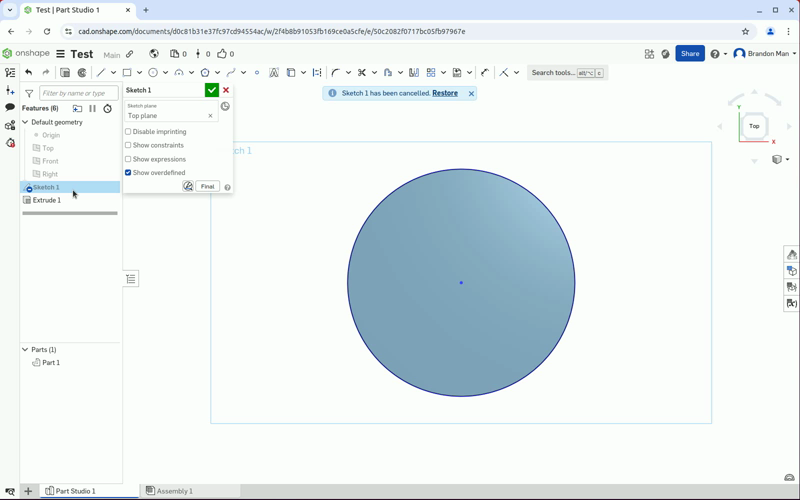
mouse_move(229, 92)
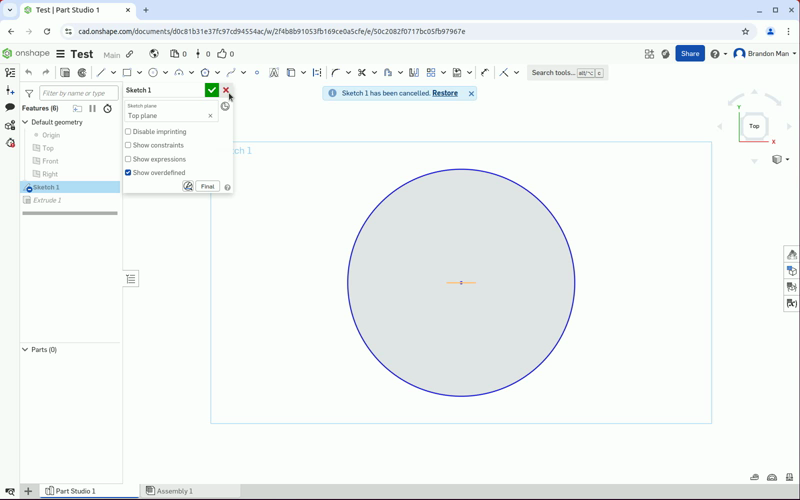
click(229, 92)
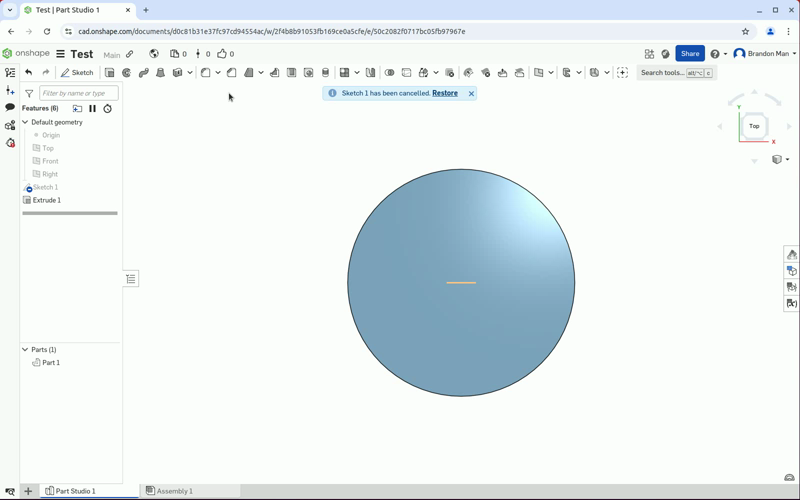
mouse_move(541, 75)
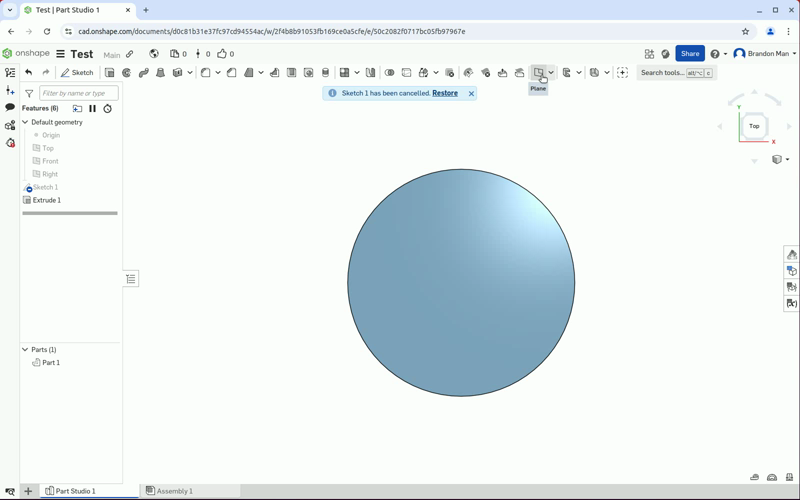
click(541, 75)
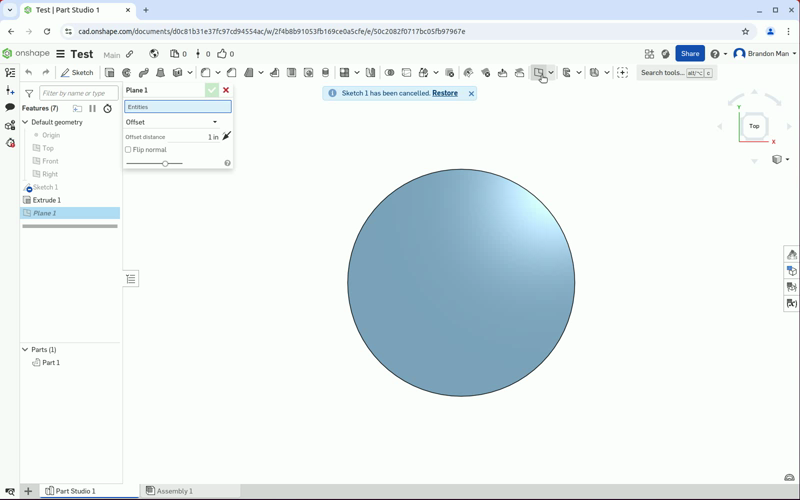
mouse_move(73, 150)
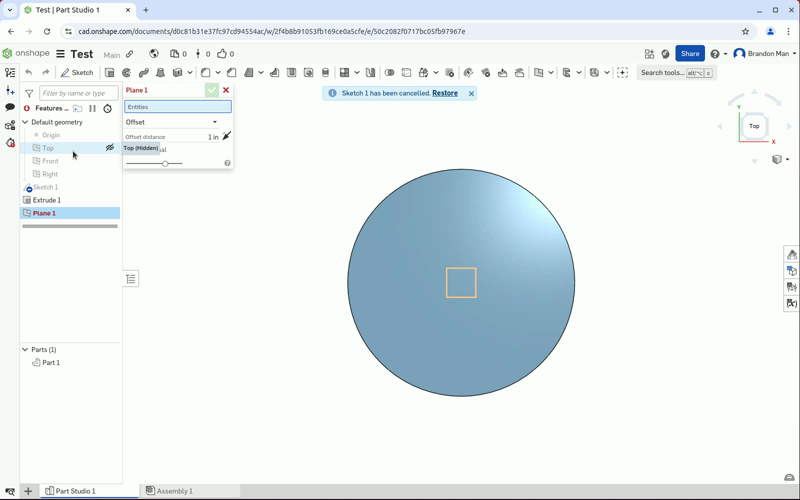
click(73, 150)
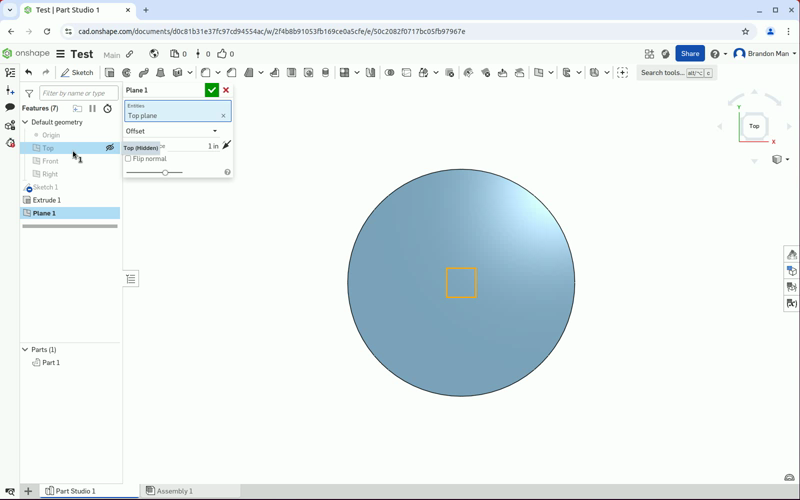
key(tab, 2)
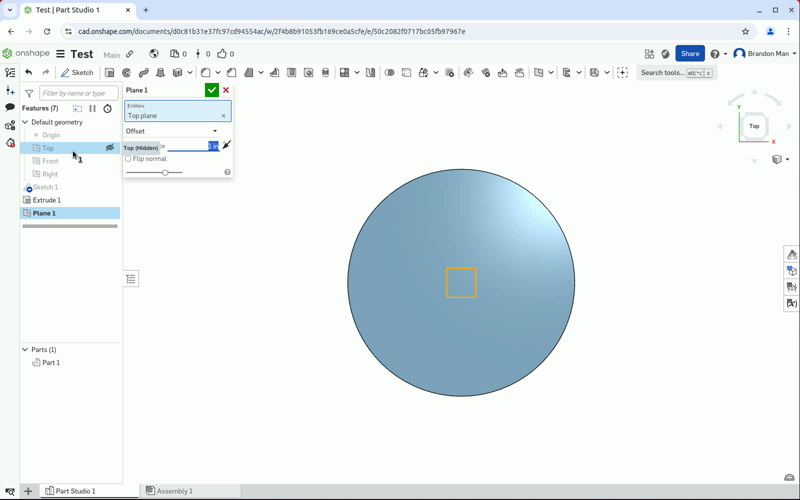
text(13.249)
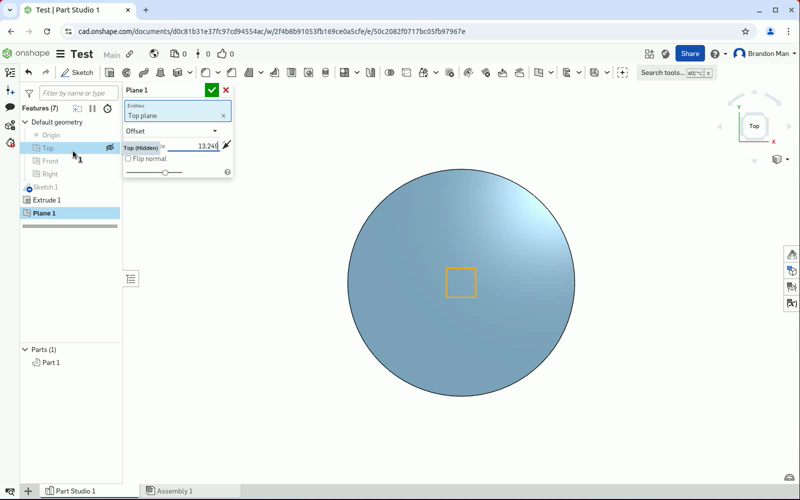
key(enter, 2)
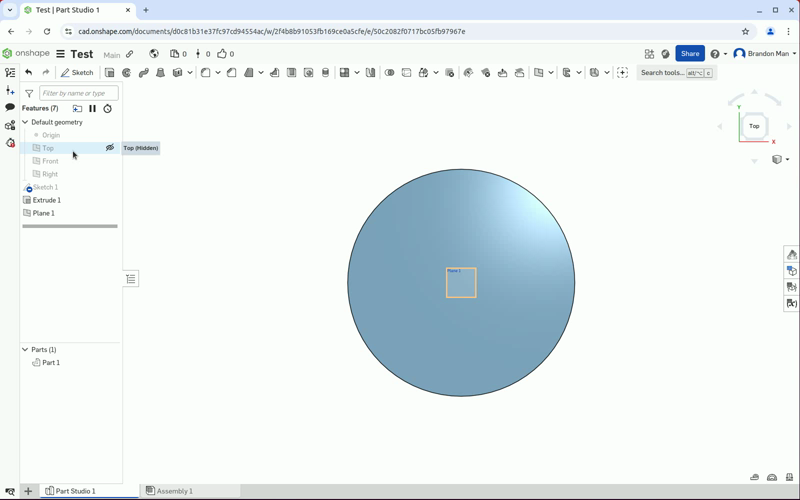
key(shift+s)
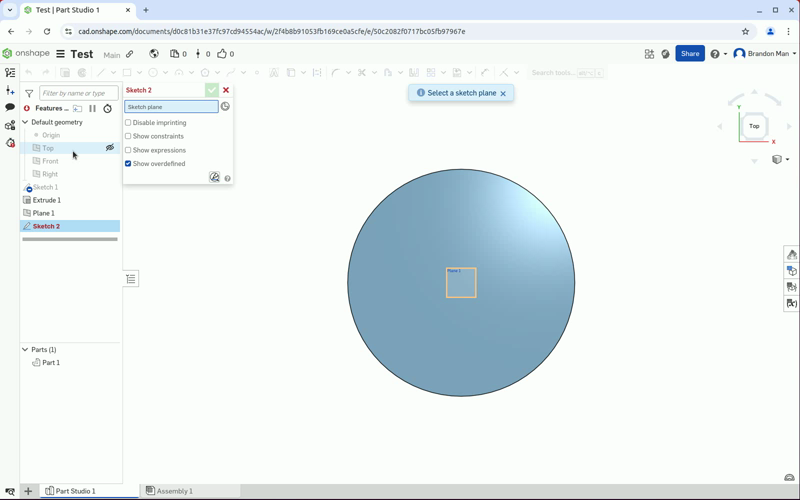
mouse_move(73, 215)
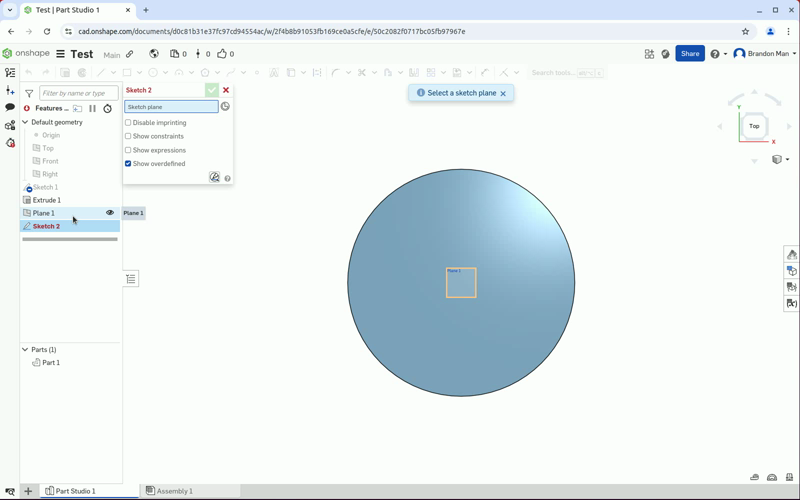
click(73, 215)
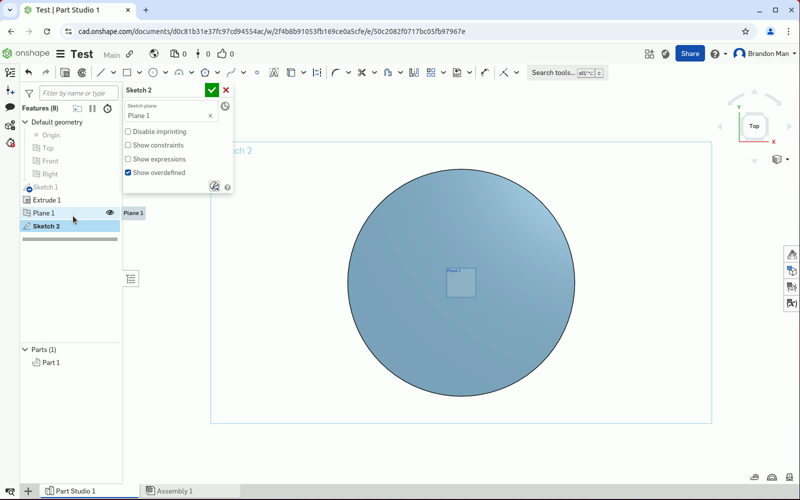
mouse_move(73, 352)
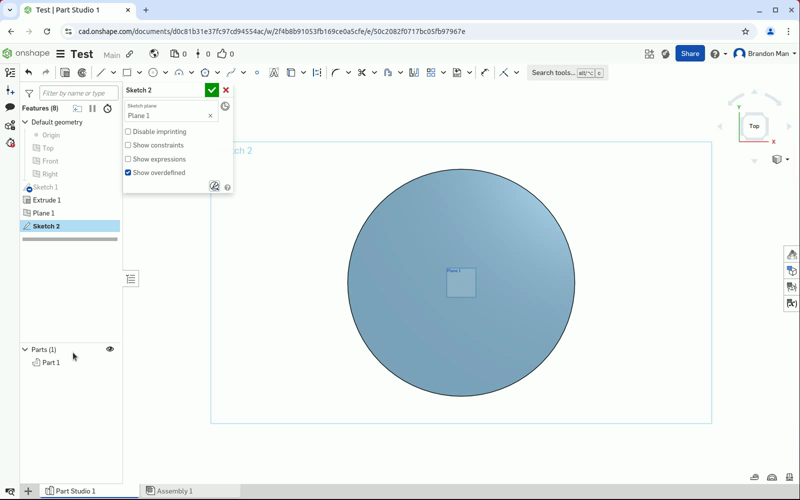
key(y)
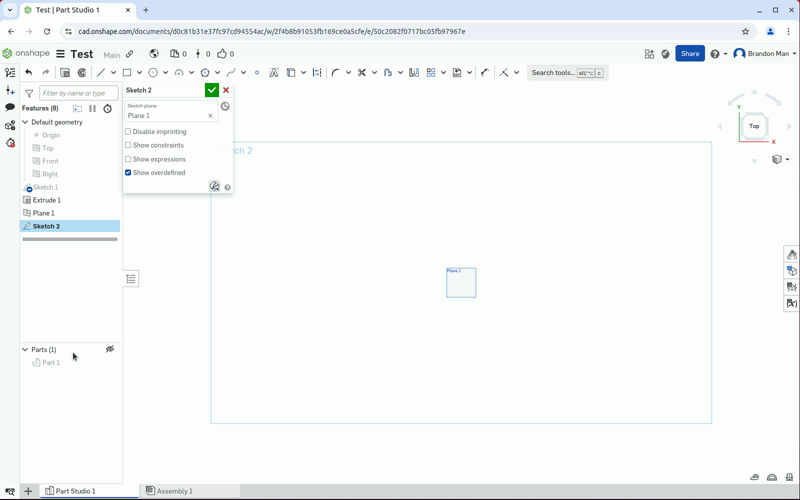
key(c)
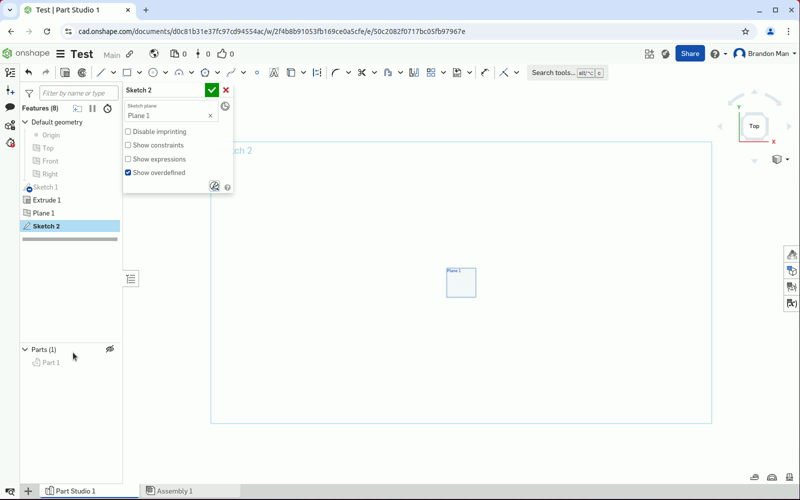
key_down(shift)
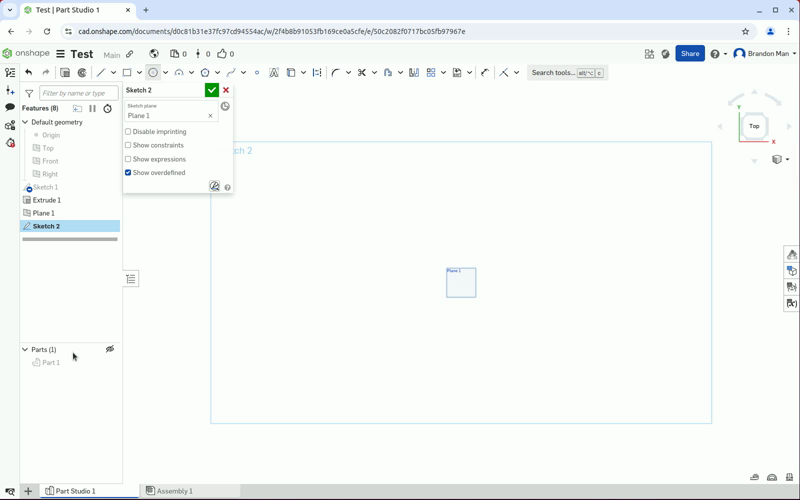
mouse_move(460, 282)
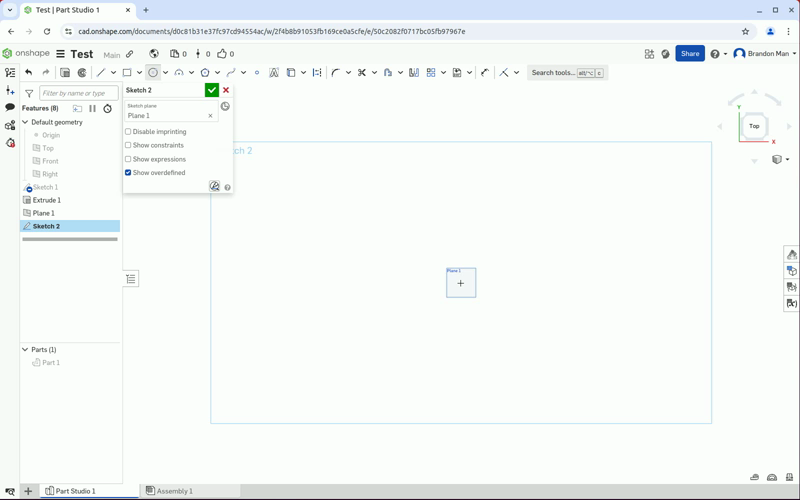
click(460, 282)
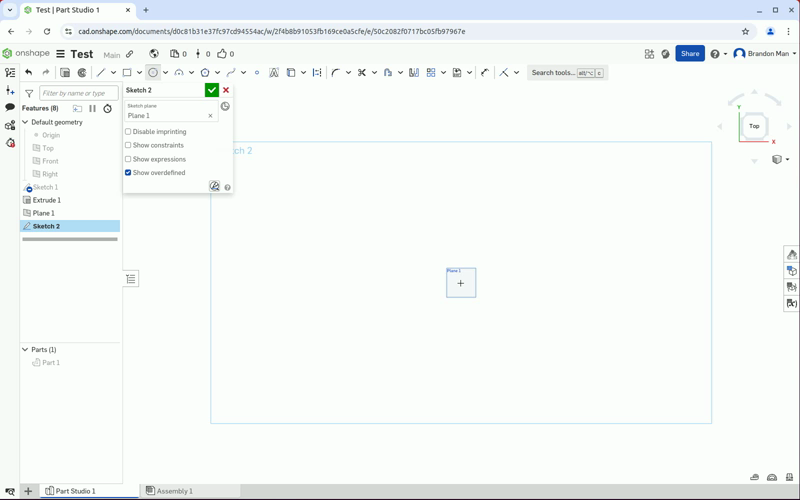
key_up(shift)
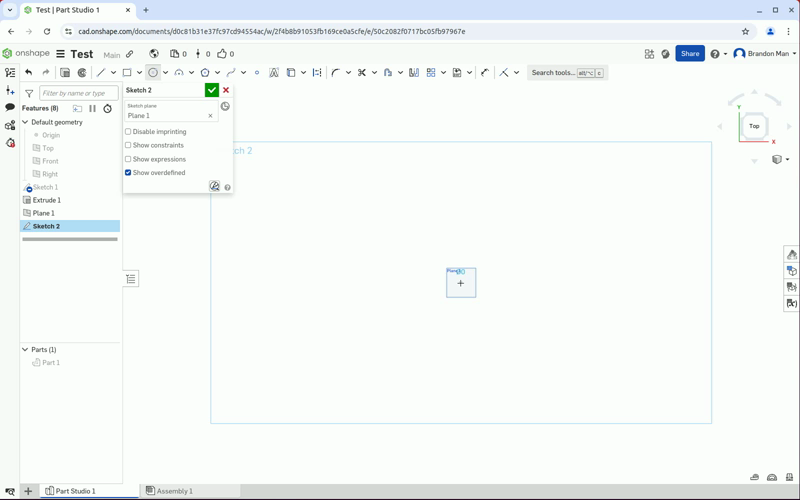
mouse_move(477, 282)
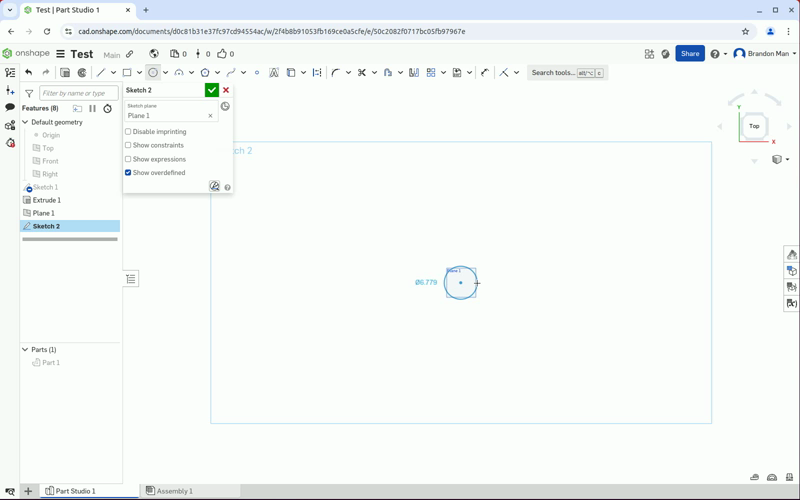
click(477, 282)
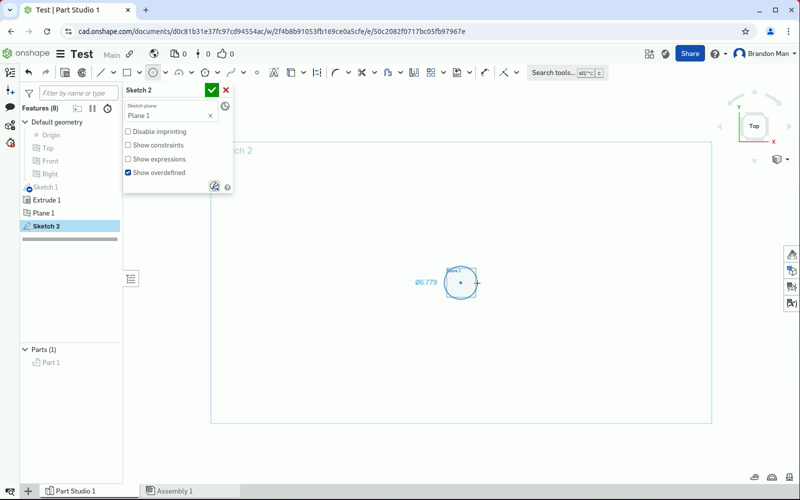
key(esc)
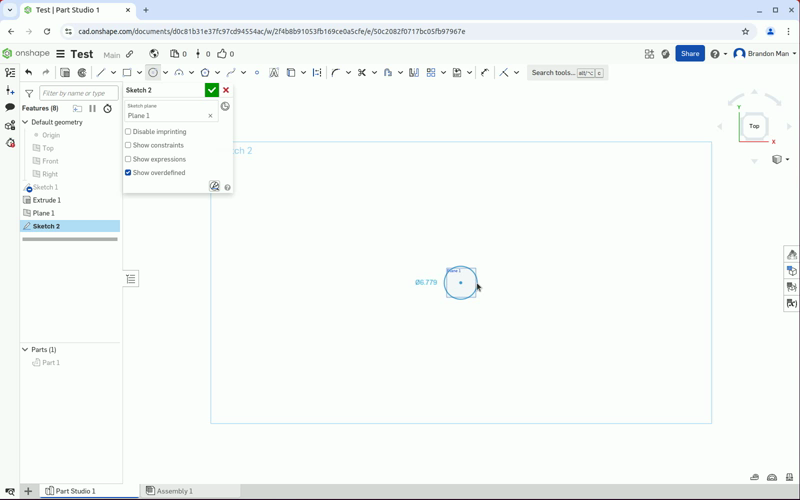
mouse_move(456, 296)
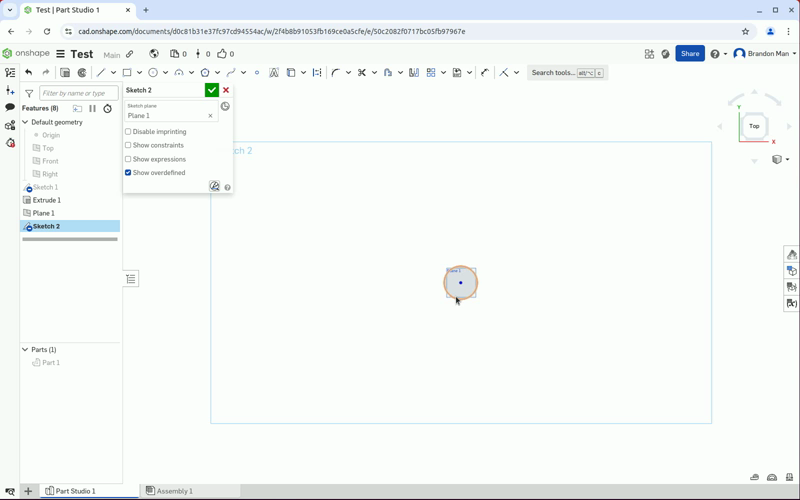
scroll(6)
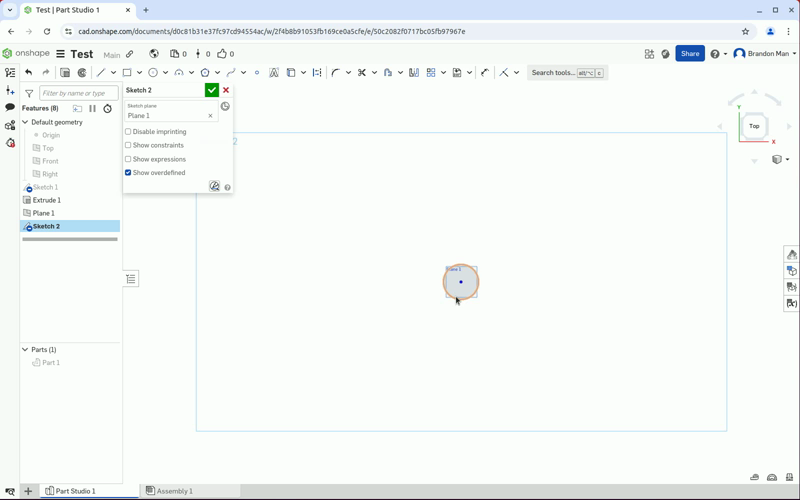
scroll(6)
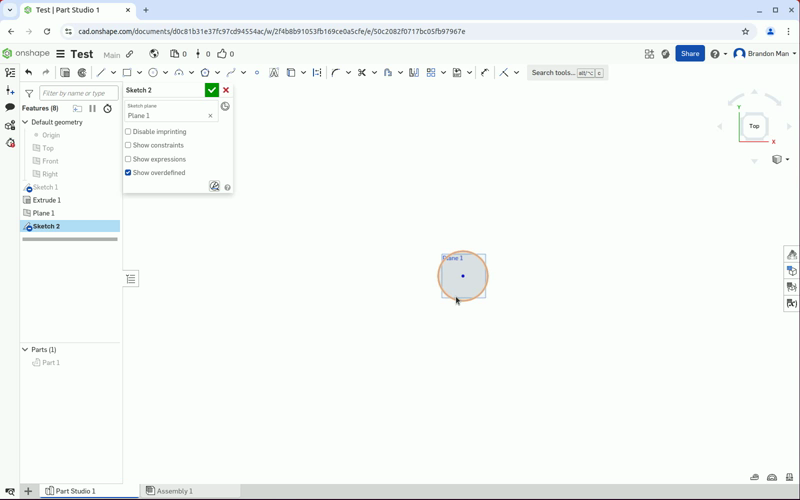
scroll(6)
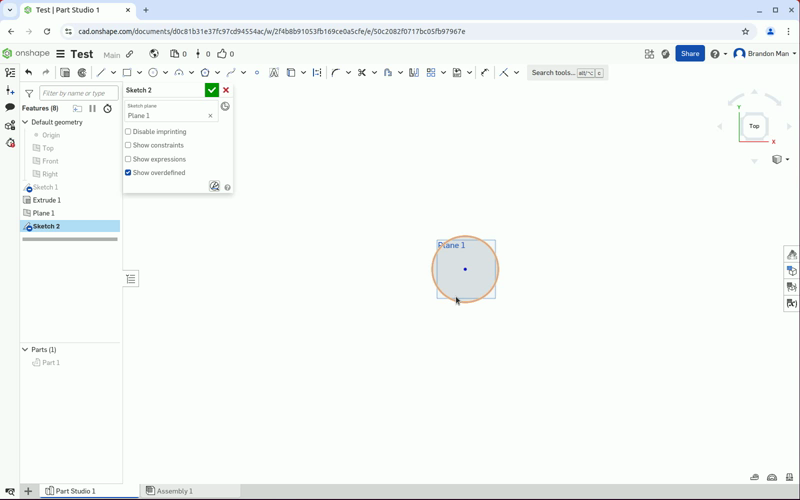
scroll(6)
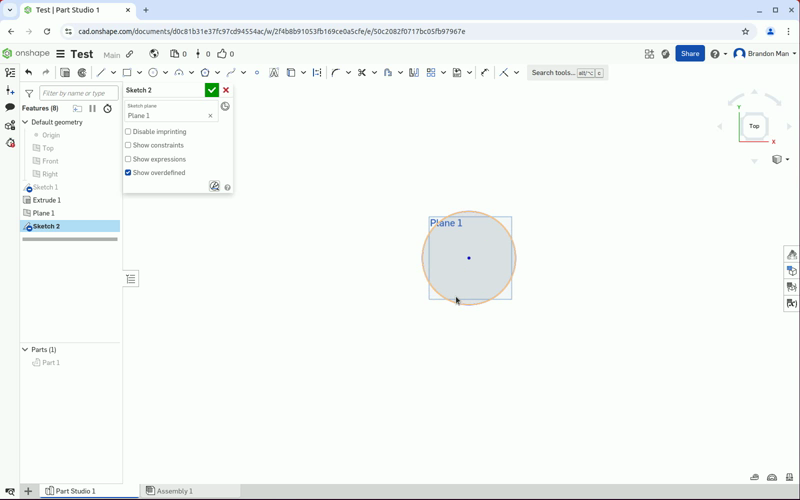
scroll(6)
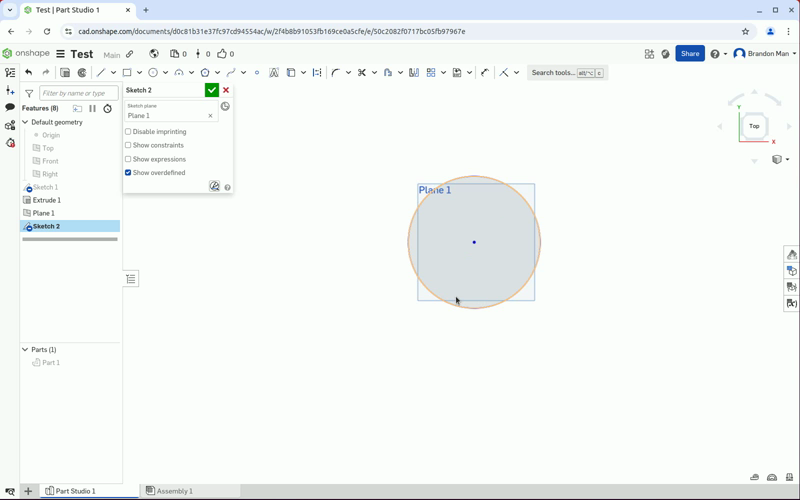
scroll(6)
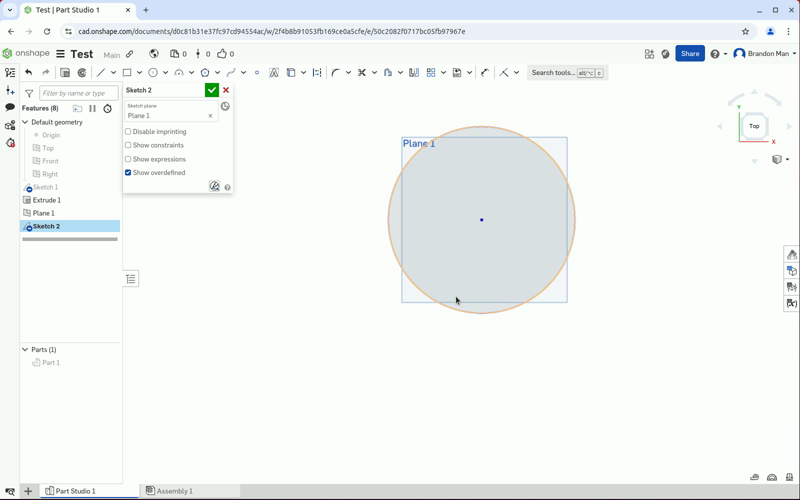
scroll(6)
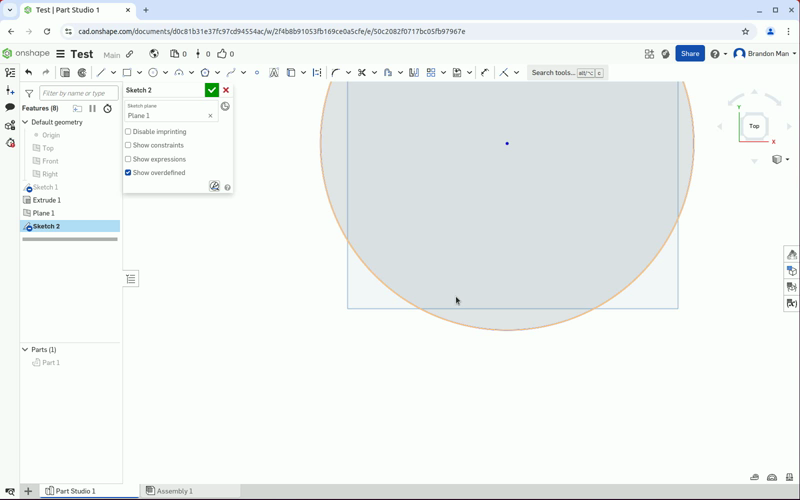
click(456, 296)
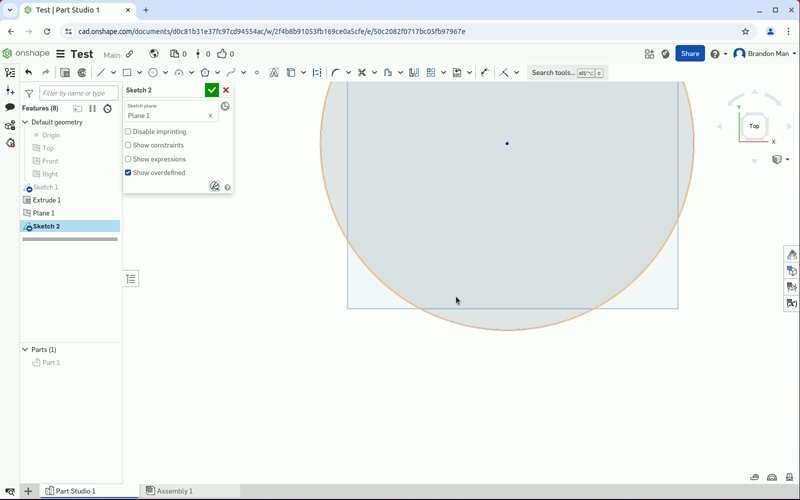
scroll(-6)
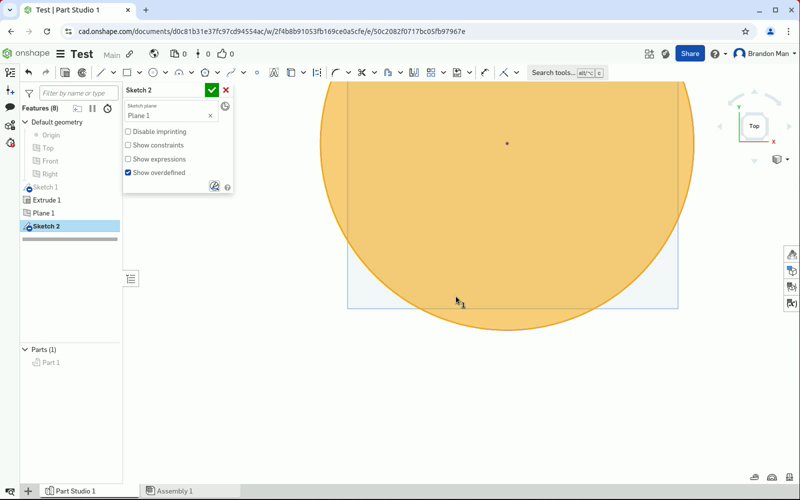
scroll(-6)
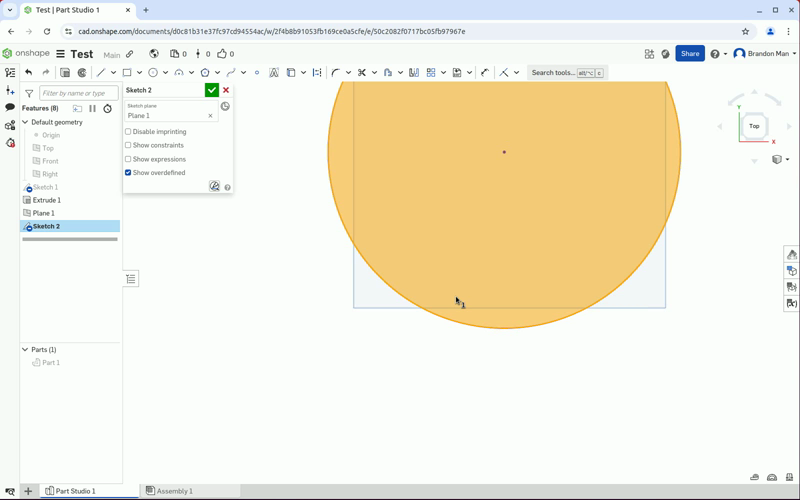
scroll(-6)
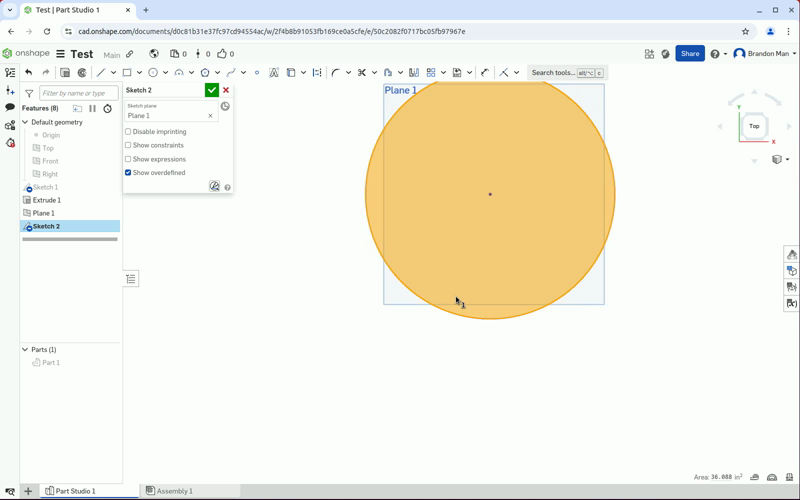
scroll(-6)
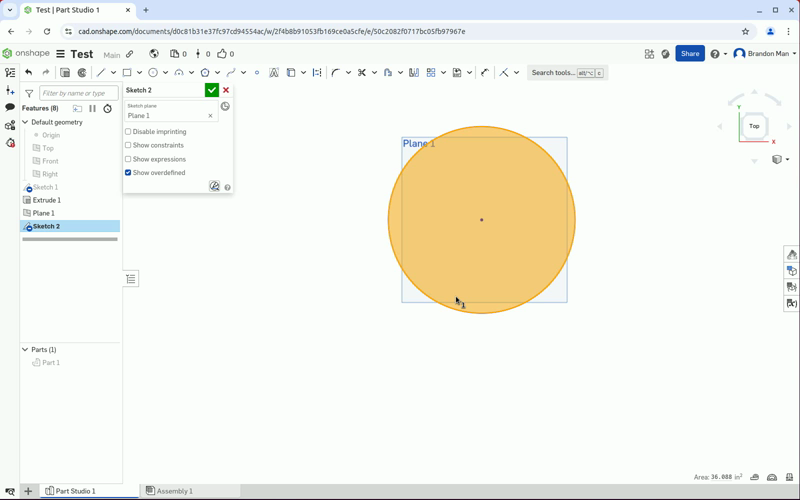
scroll(-6)
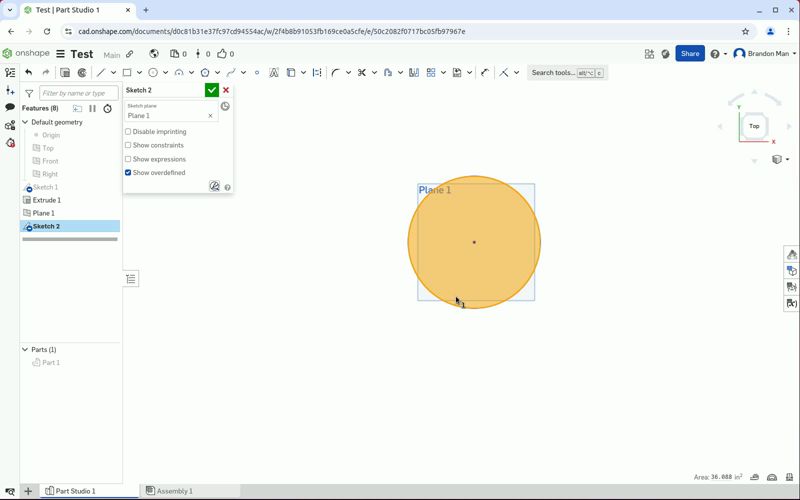
scroll(-6)
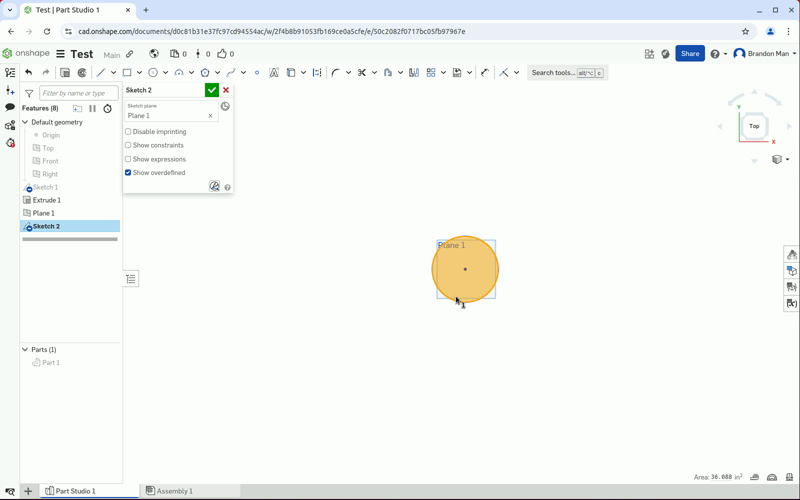
scroll(-6)
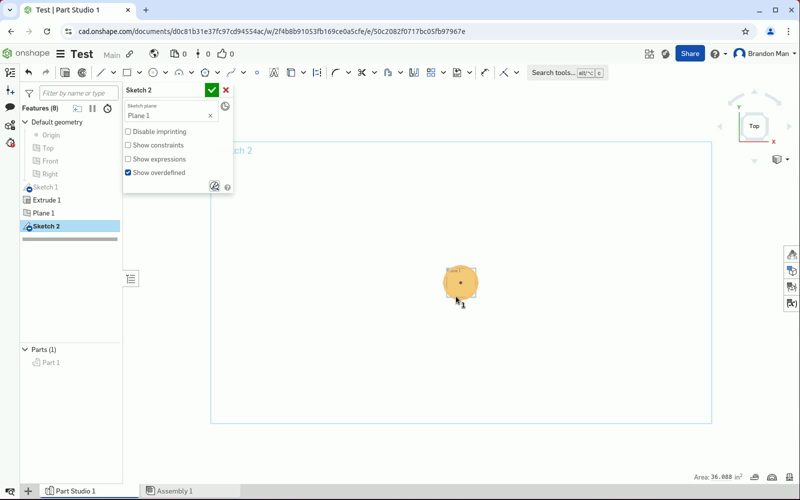
mouse_move(73, 352)
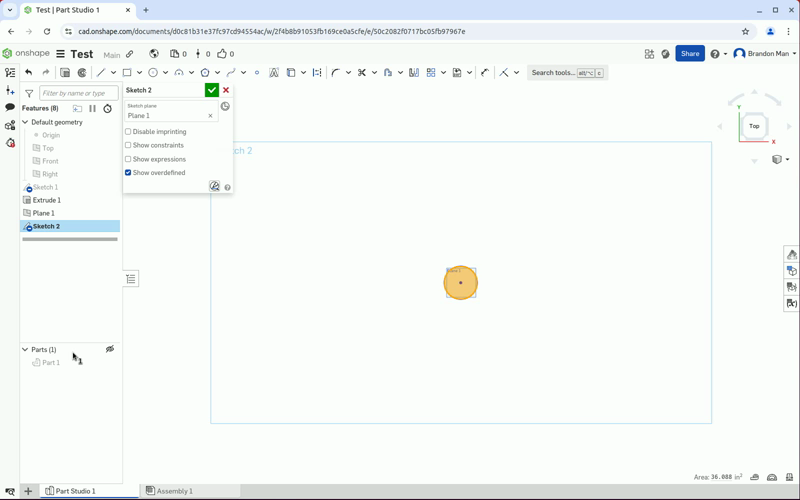
key(shift+y)
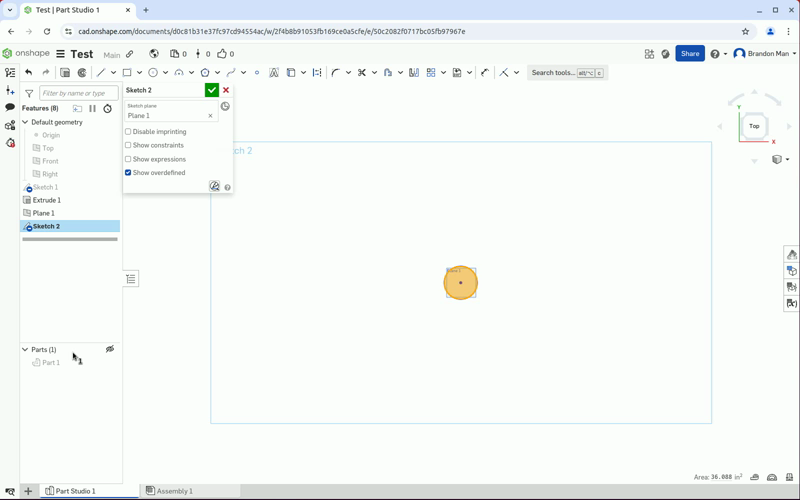
key(shift+e)
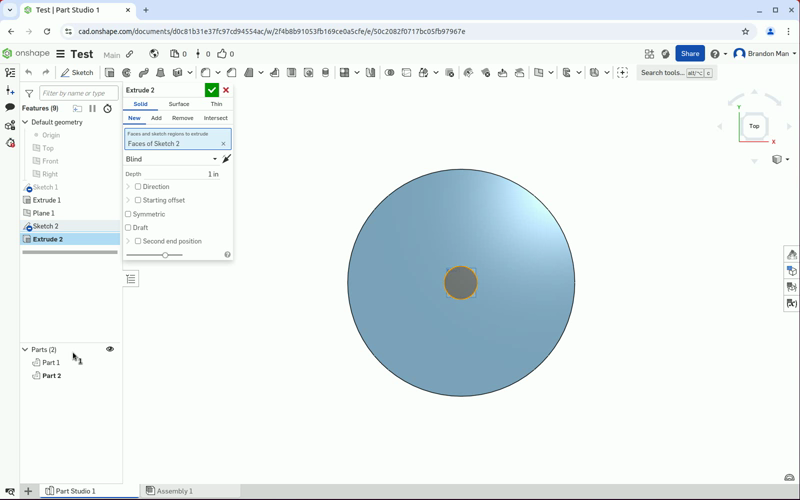
mouse_move(143, 106)
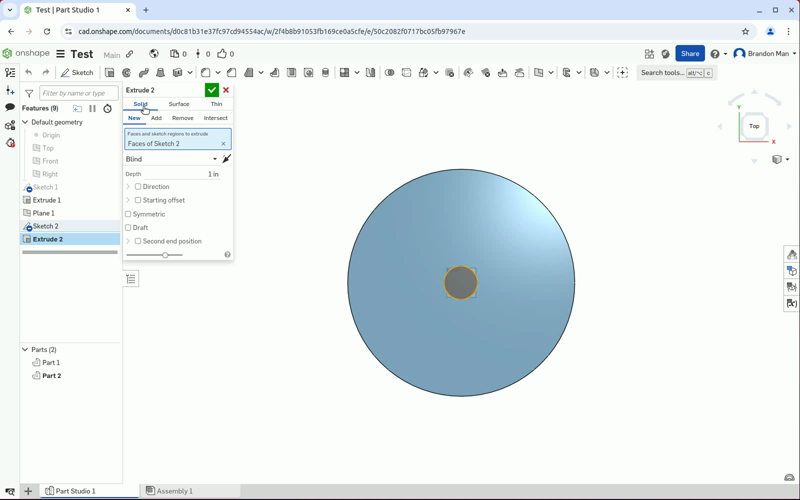
click(143, 106)
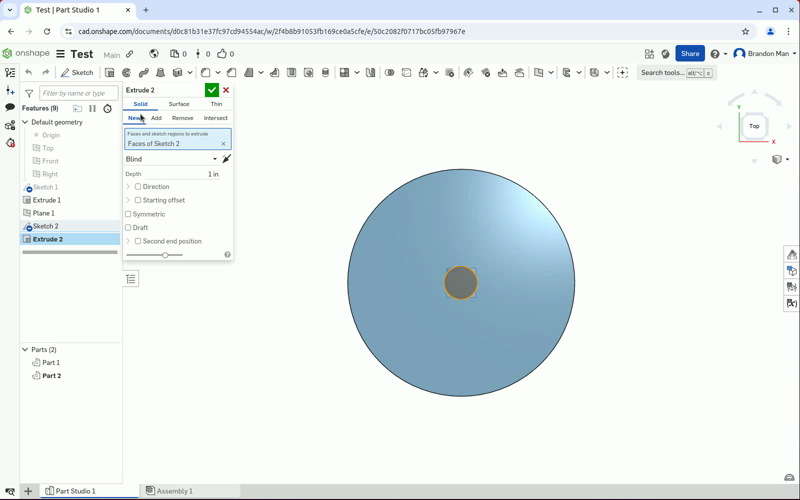
mouse_move(137, 120)
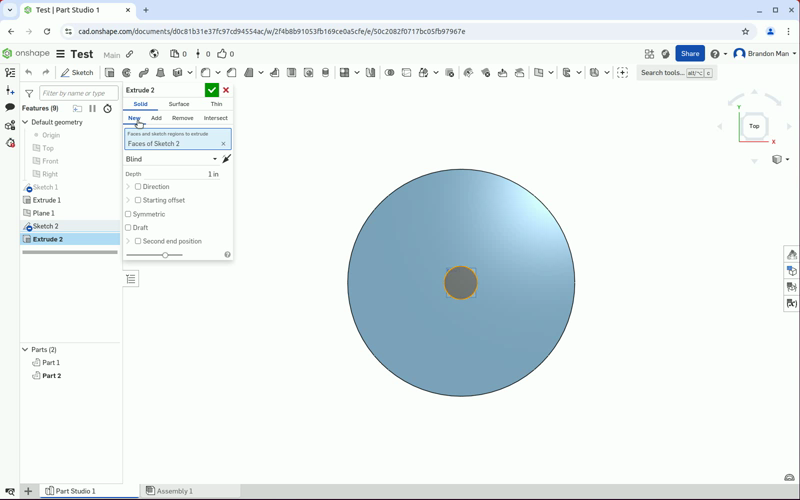
click(137, 120)
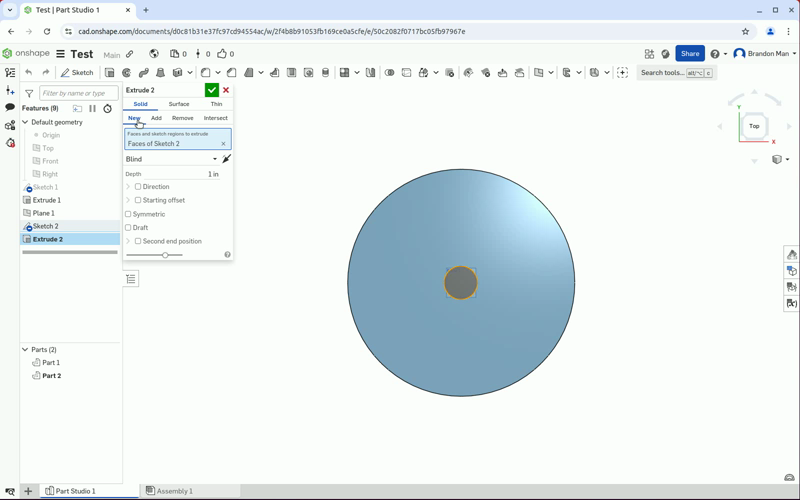
key(tab, 4)
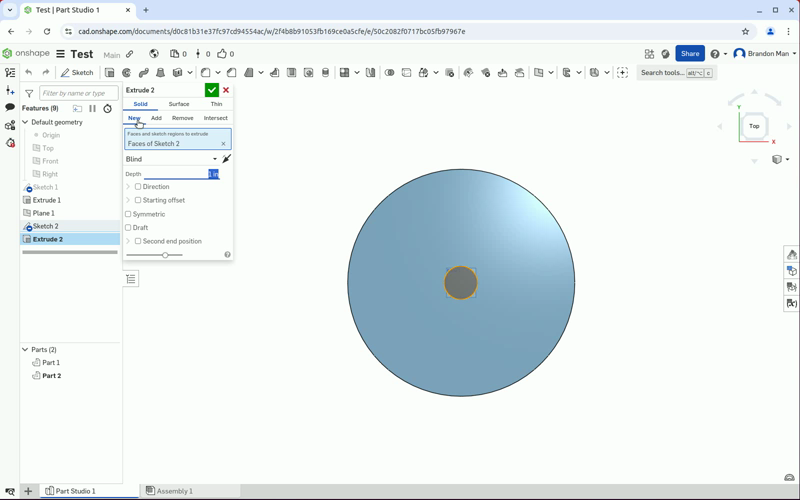
text(3.37)
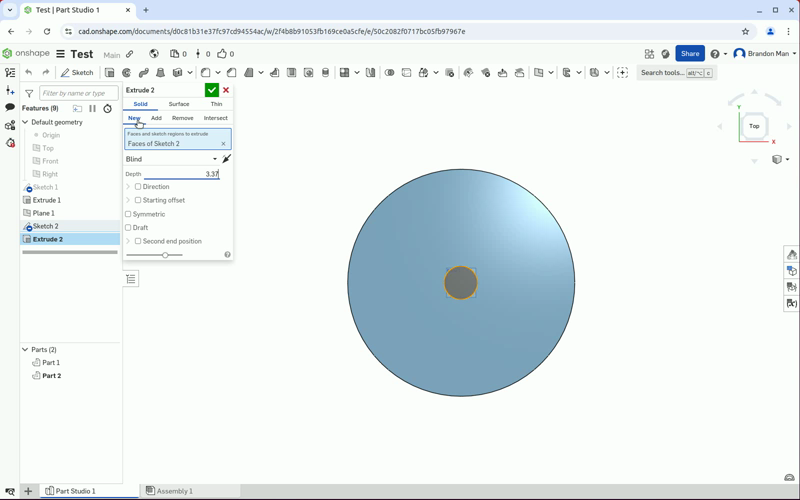
key(enter)
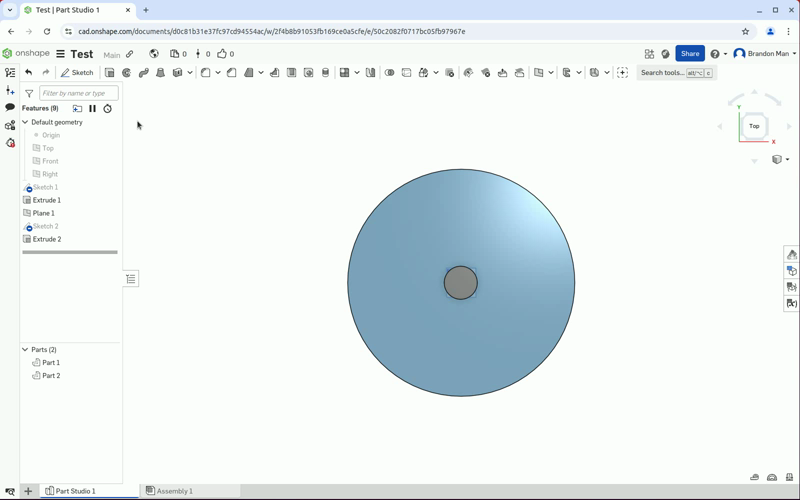
key(shift+h)
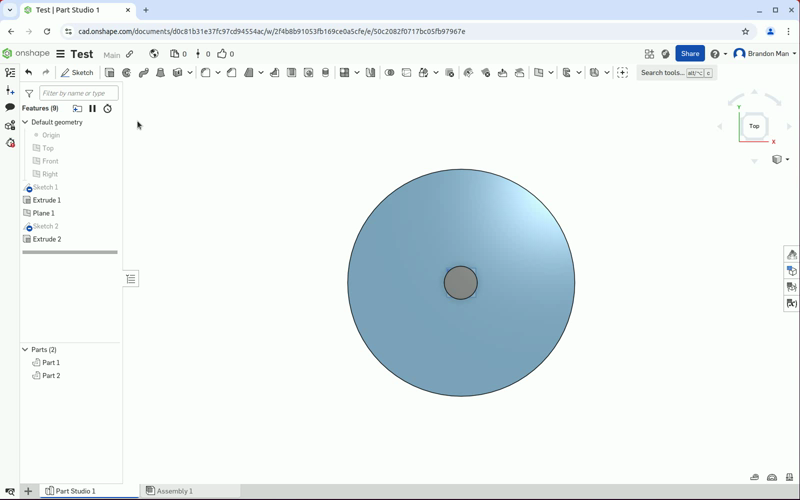
key(shift+h)
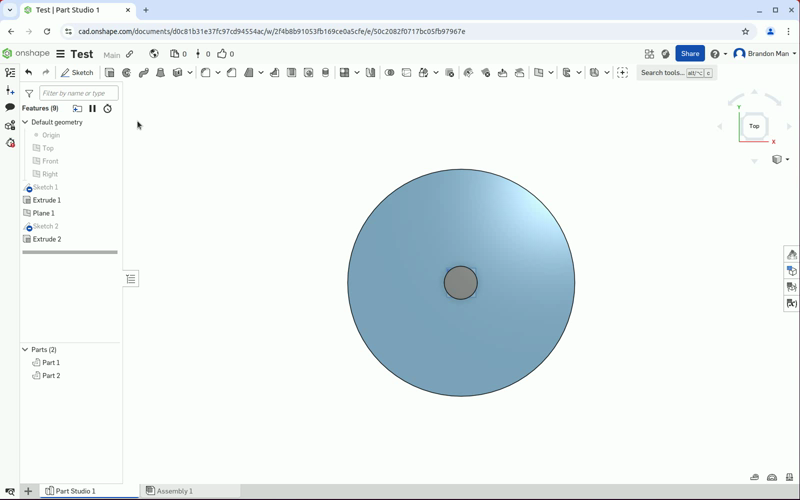
key(shift+7)
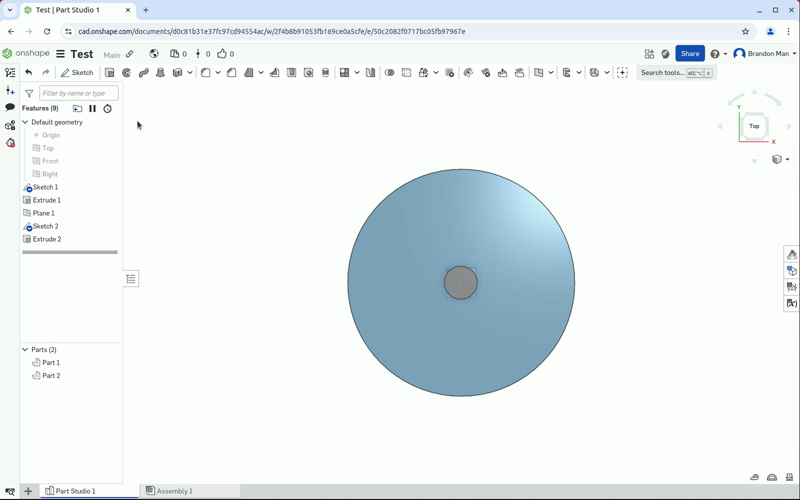
key(up, 3)
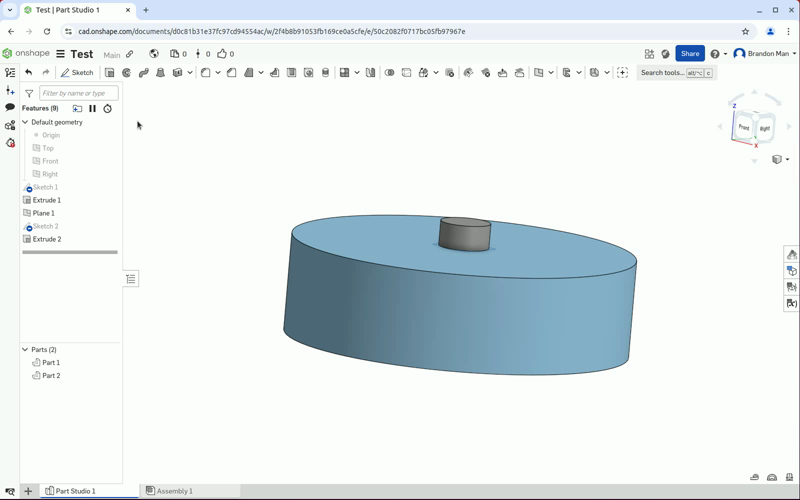
key(left, 3)
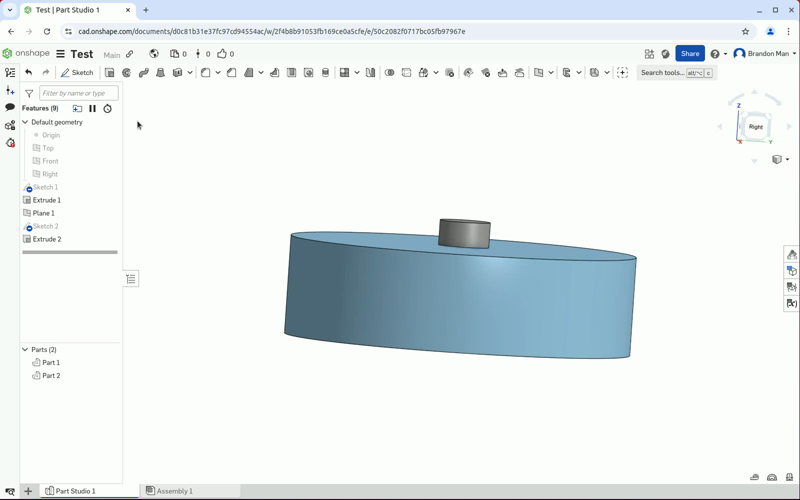
key(right, 3)
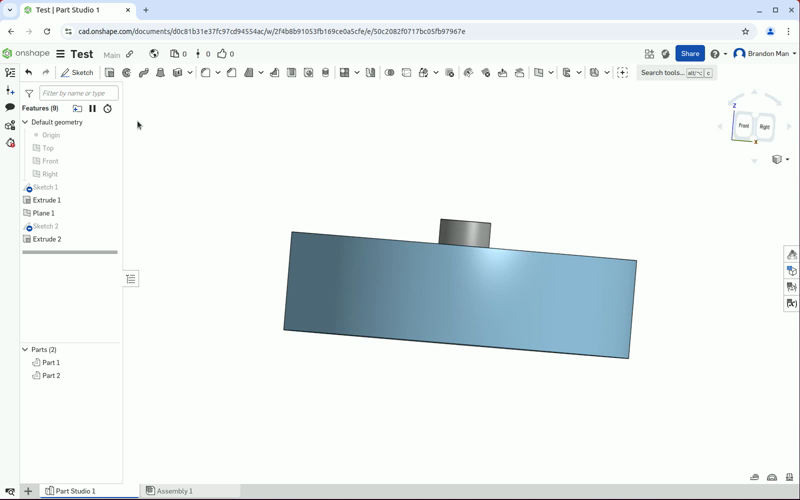
key(down, 3)
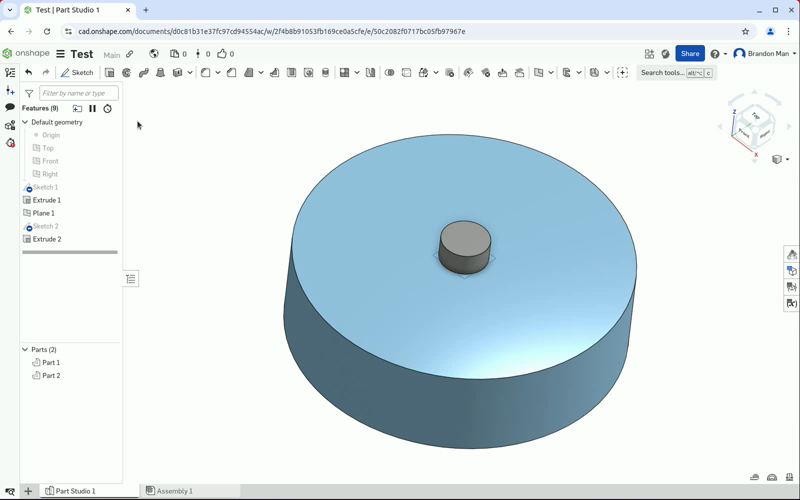
mouse_move(73, 189)
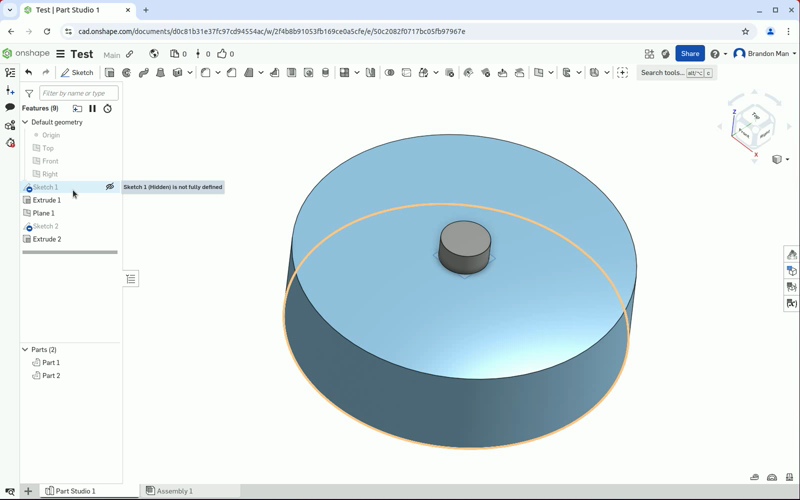
click(73, 189)